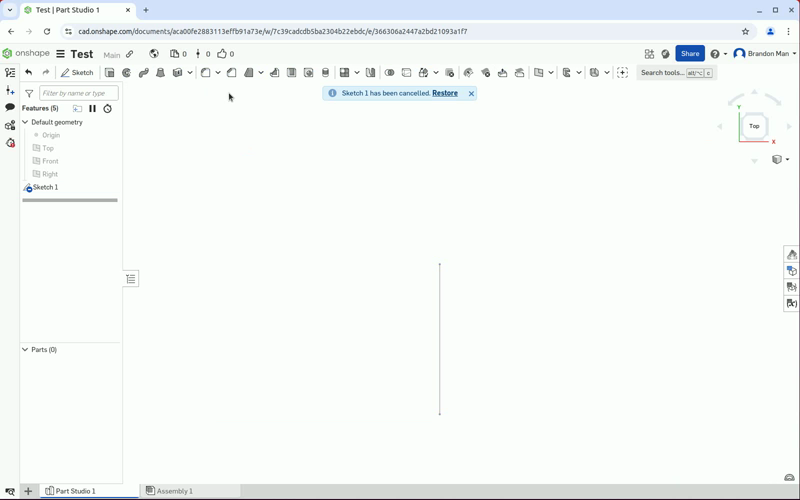
key(shift+h)
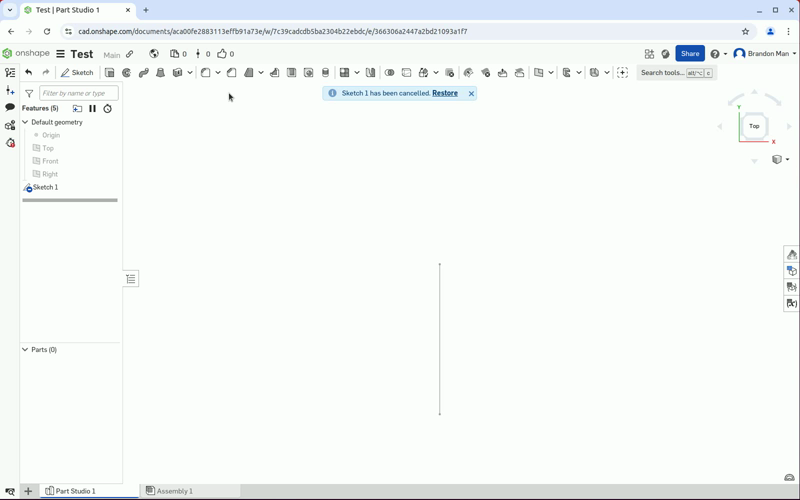
key(shift+s)
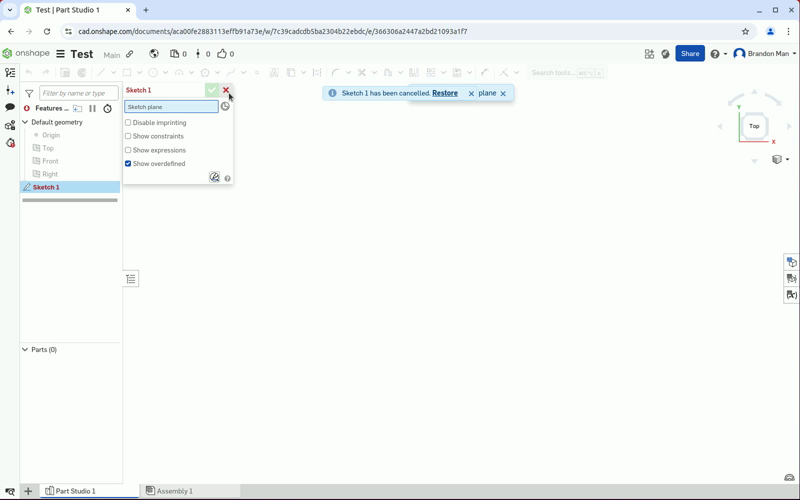
mouse_move(73, 150)
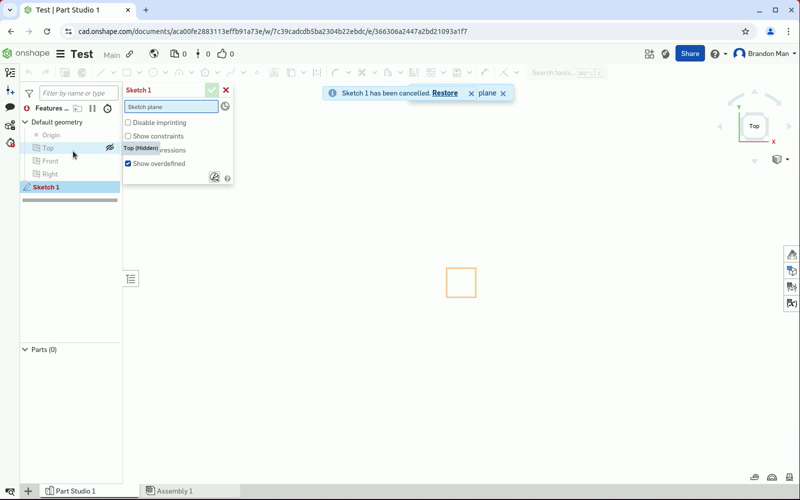
click(73, 150)
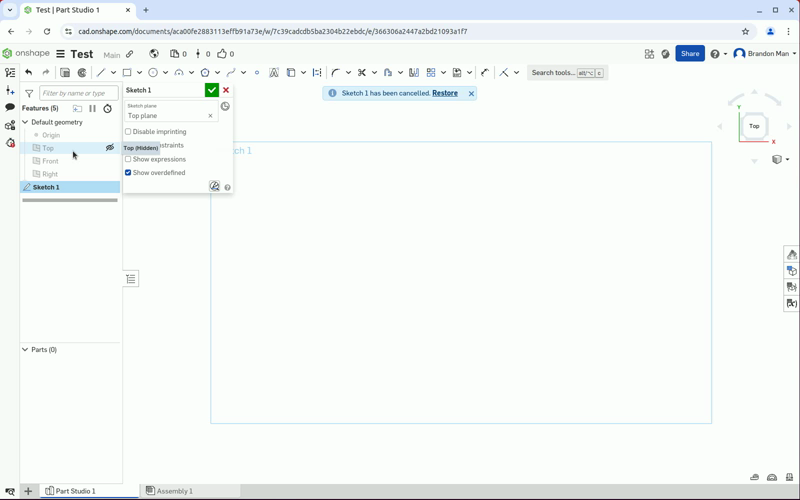
mouse_move(73, 352)
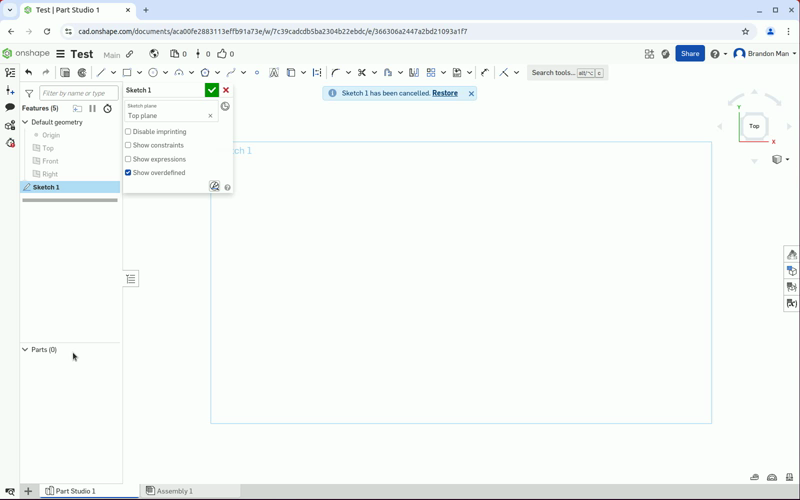
key(y)
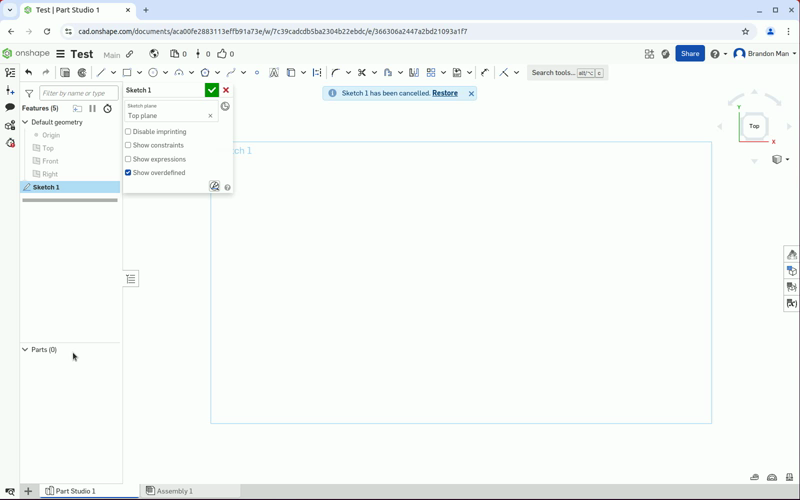
key(c)
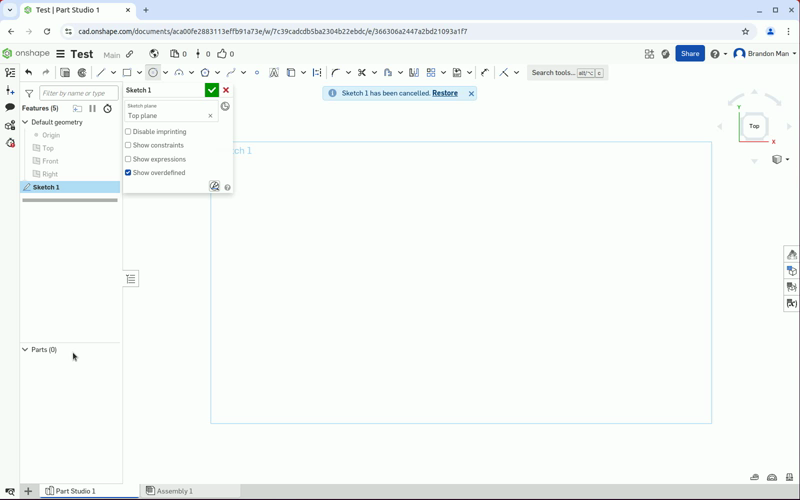
key_down(shift)
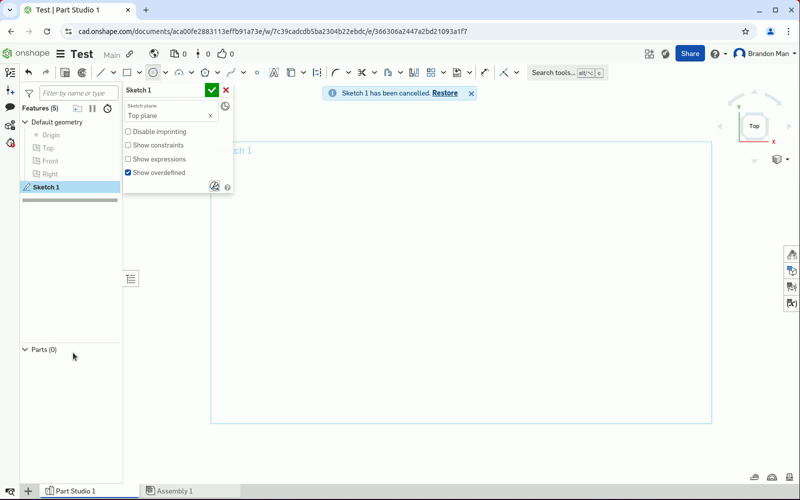
mouse_move(461, 282)
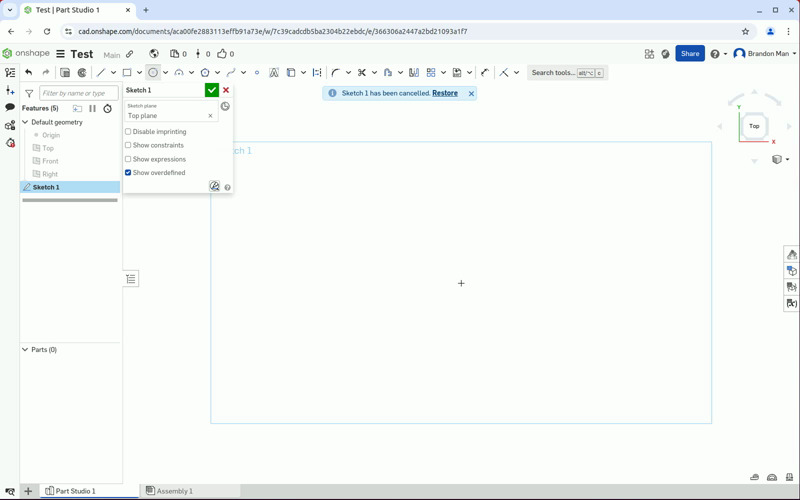
click(461, 282)
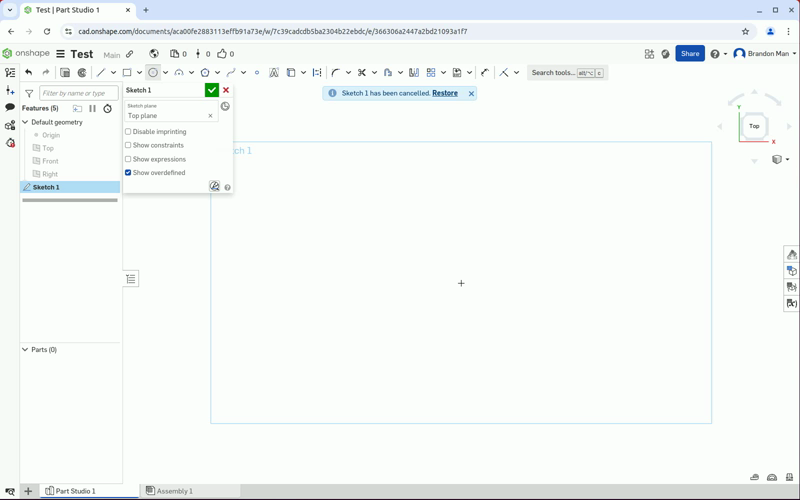
key_up(shift)
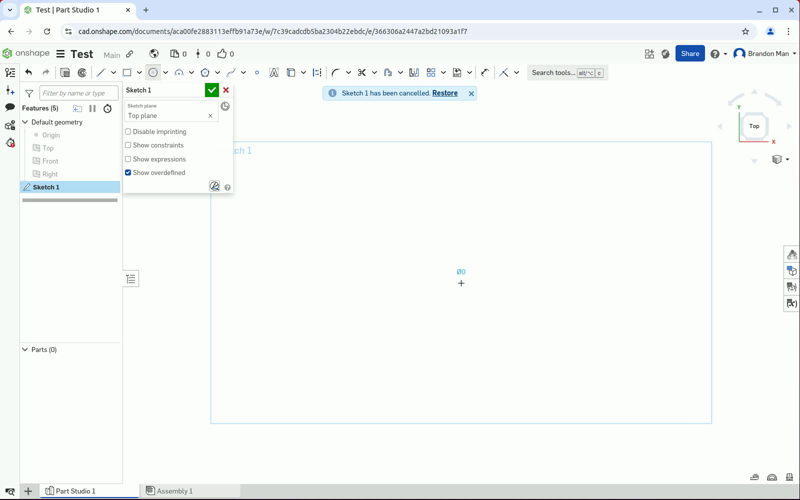
mouse_move(574, 282)
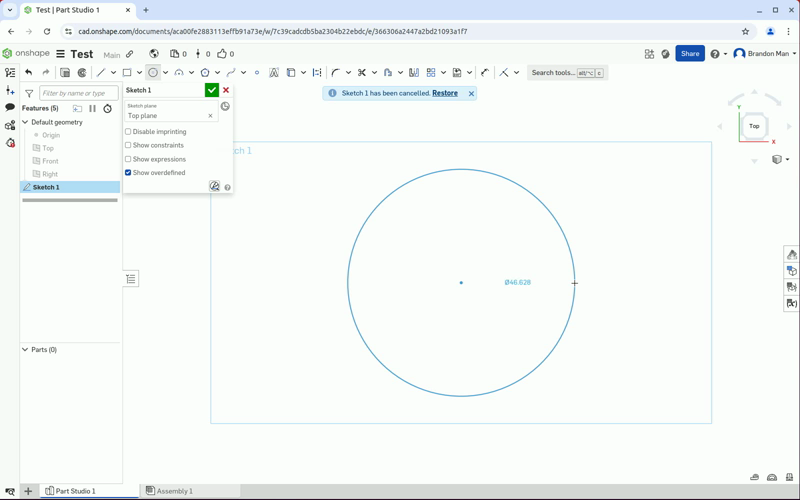
click(574, 282)
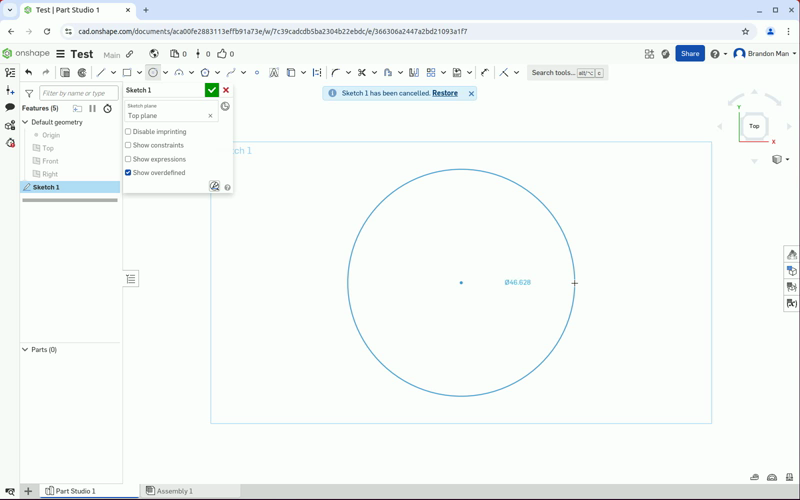
key(esc)
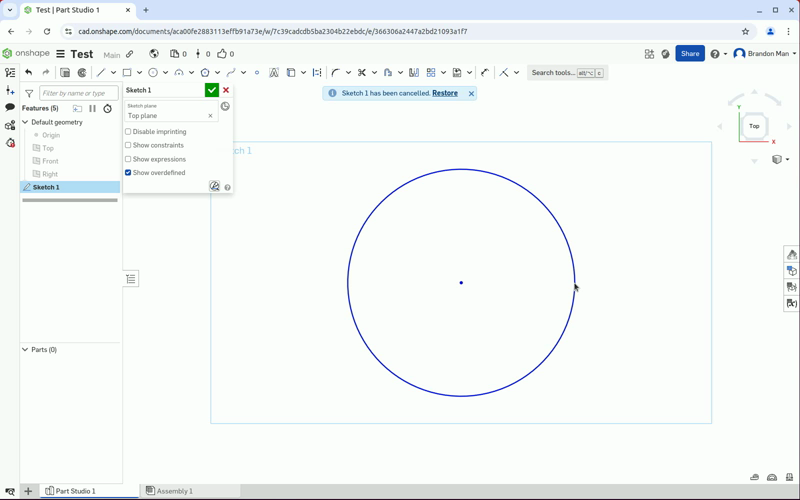
key(c)
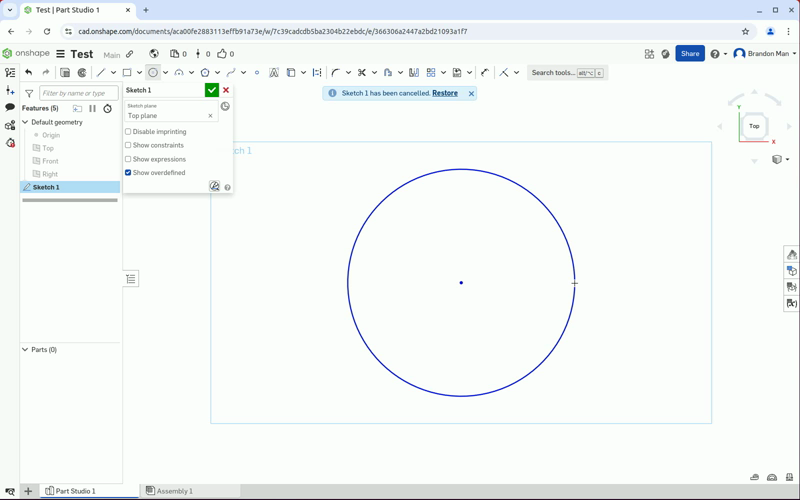
key_down(shift)
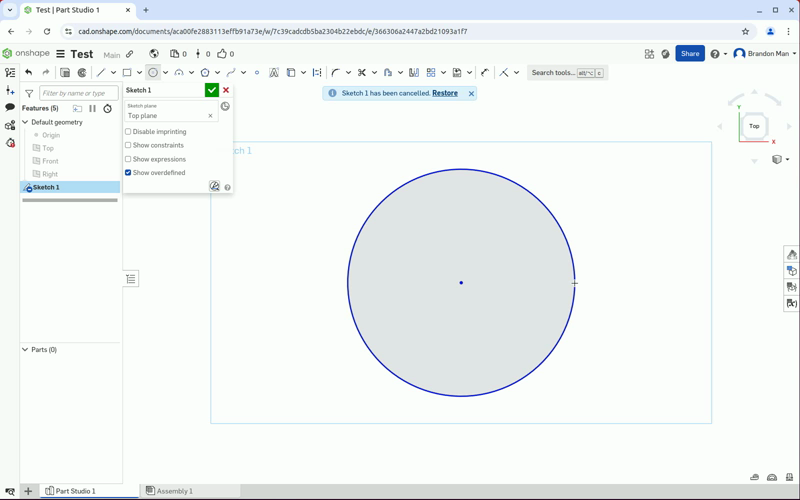
mouse_move(461, 282)
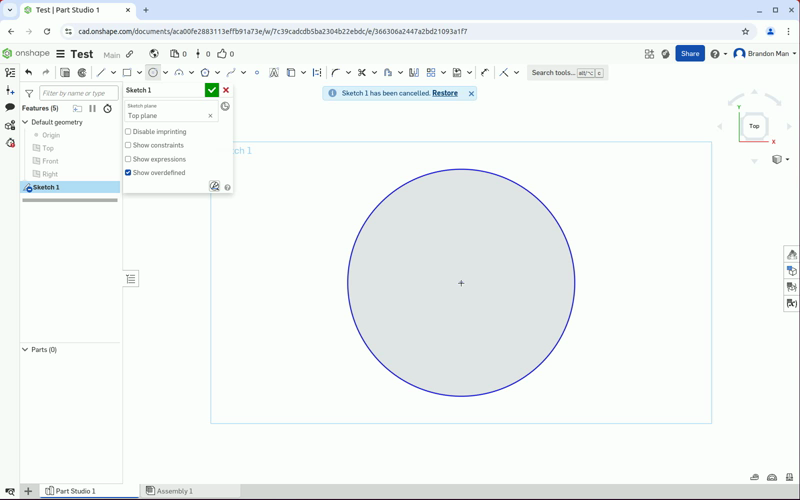
click(461, 282)
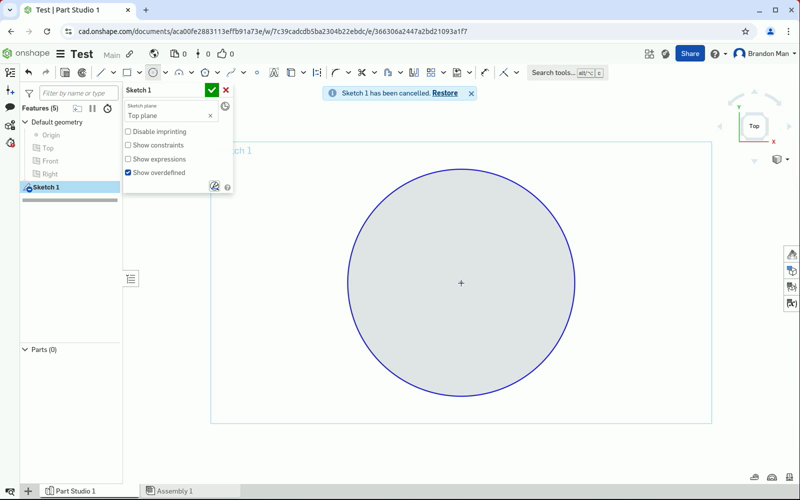
key_up(shift)
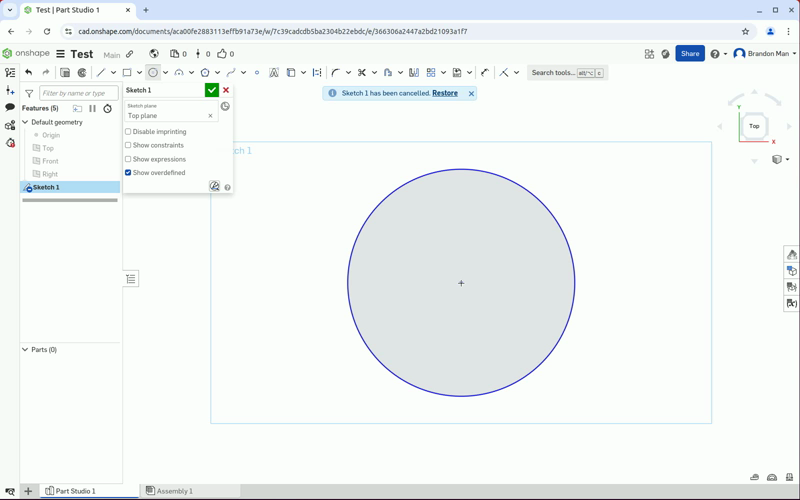
mouse_move(555, 282)
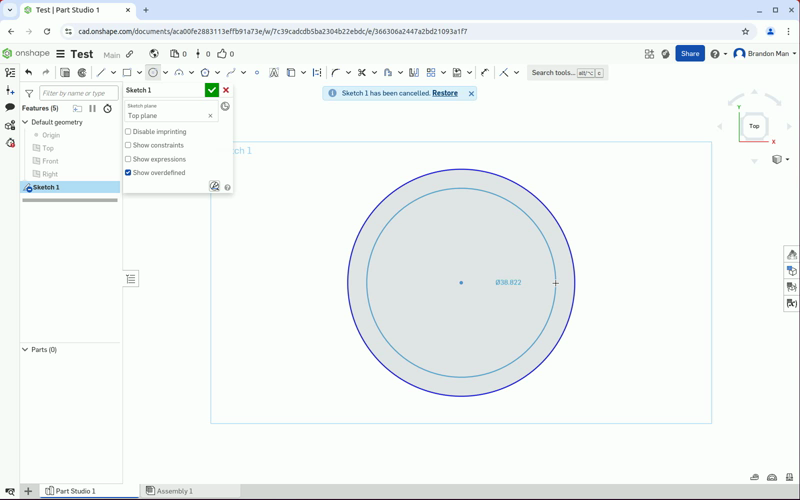
click(555, 282)
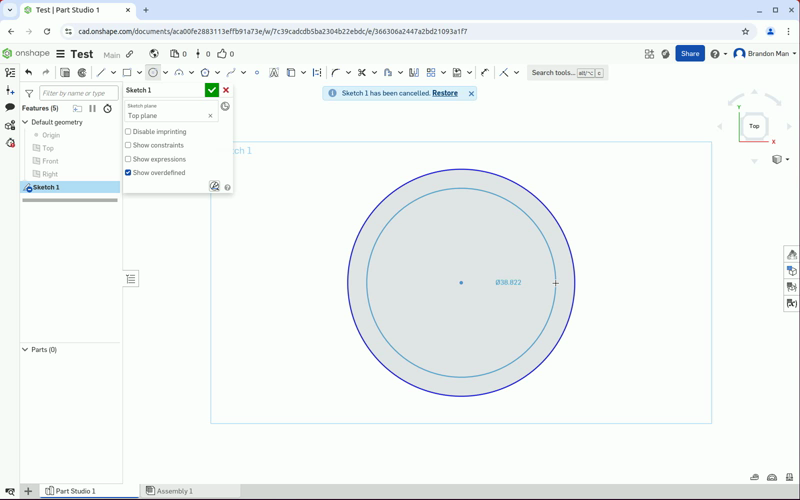
key(esc)
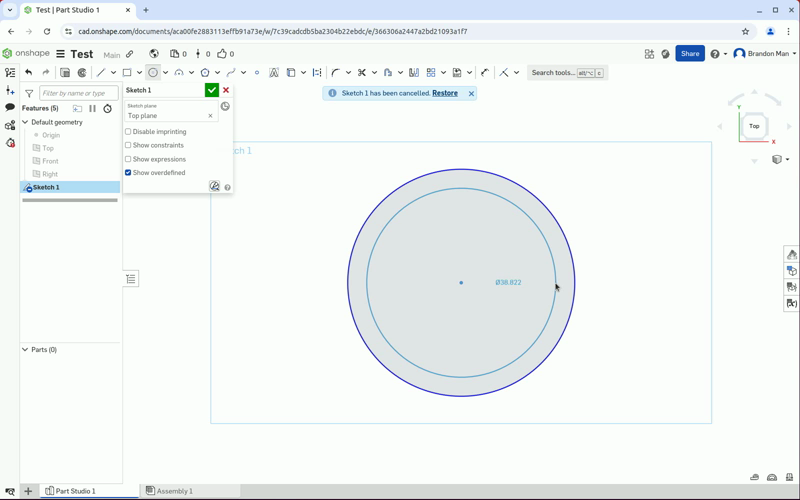
mouse_move(380, 217)
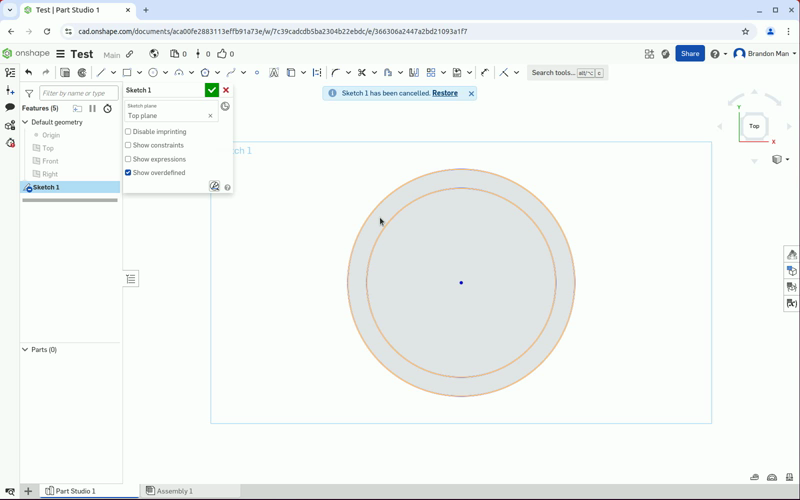
click(380, 217)
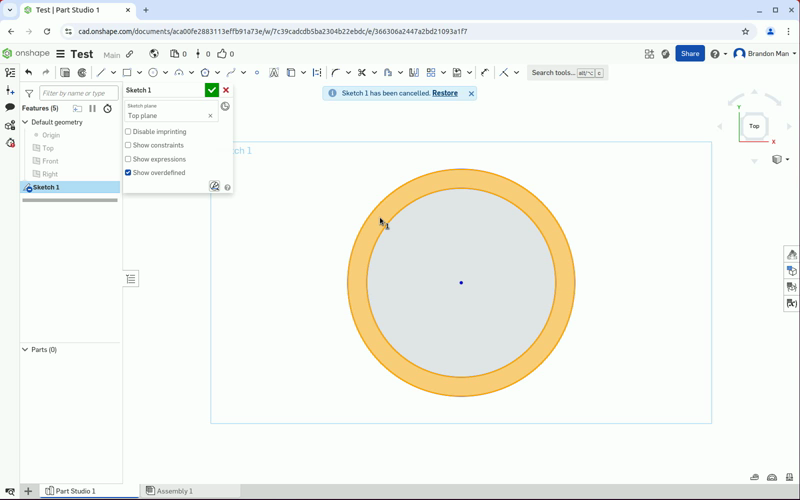
mouse_move(73, 352)
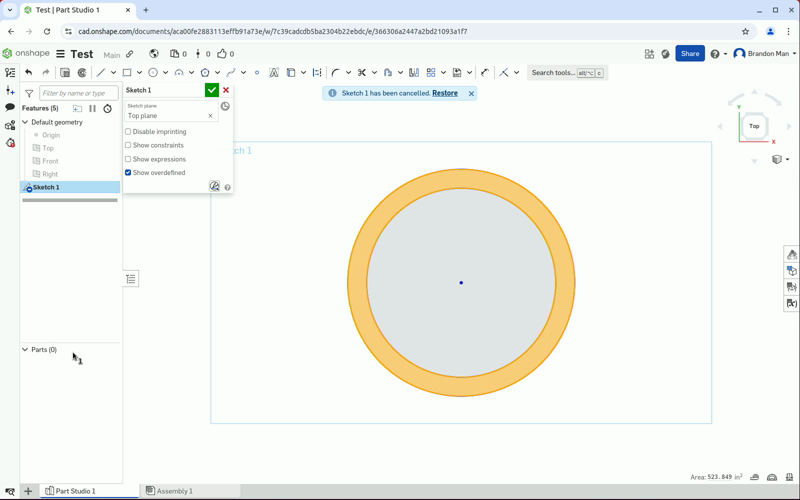
key(shift+y)
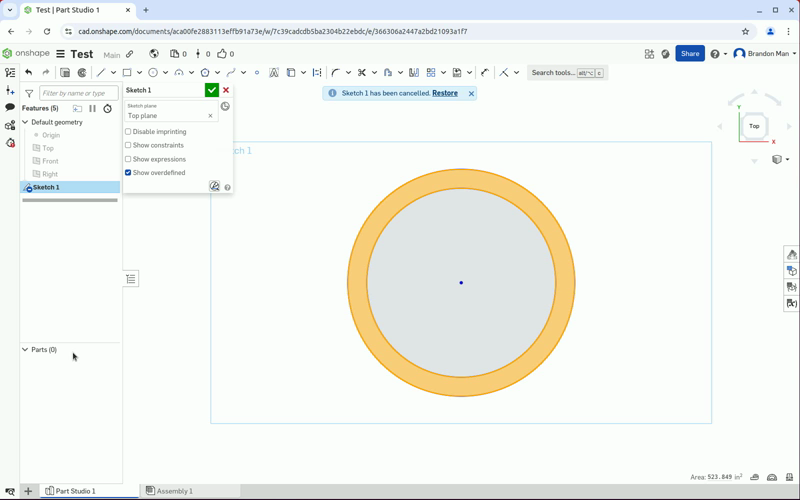
key(shift+e)
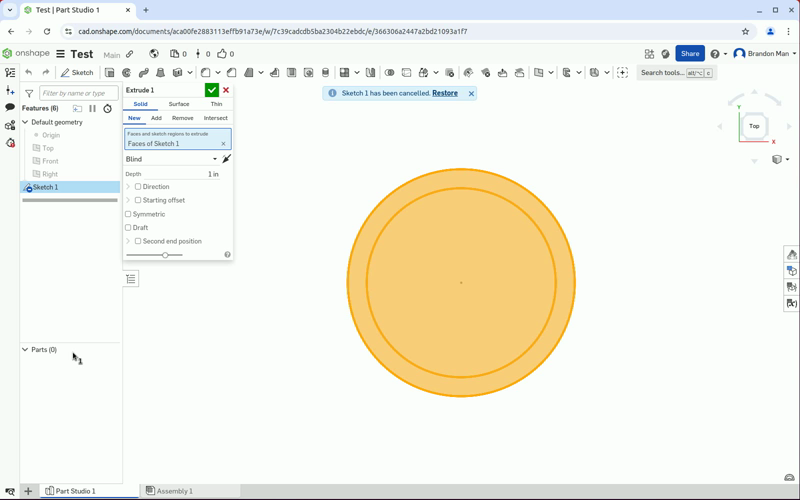
mouse_move(143, 106)
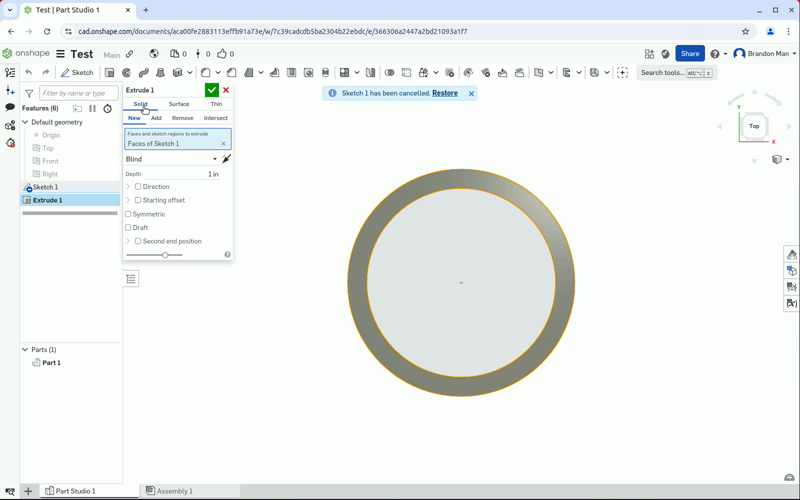
click(143, 106)
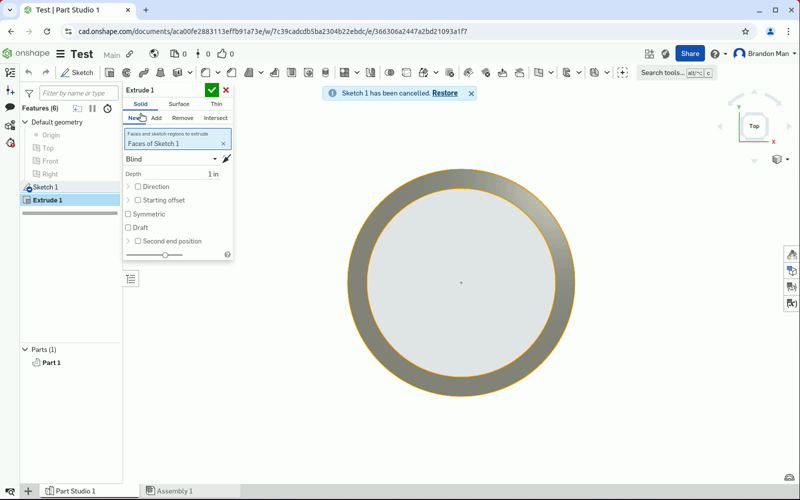
mouse_move(137, 120)
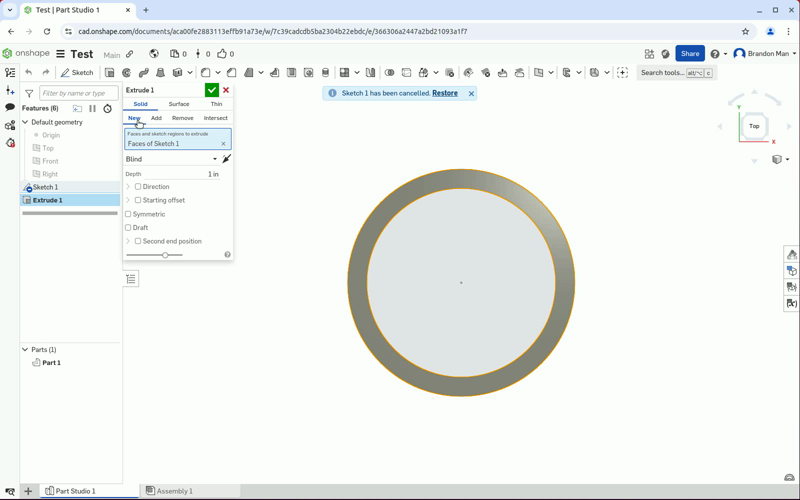
click(137, 120)
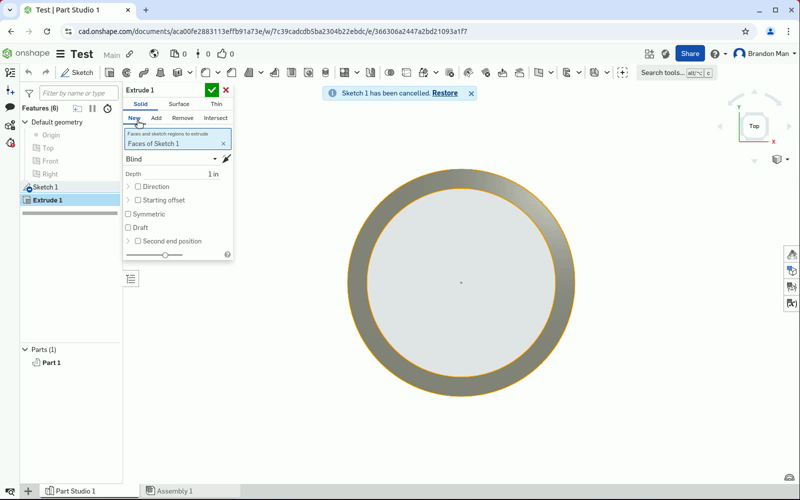
key(tab, 4)
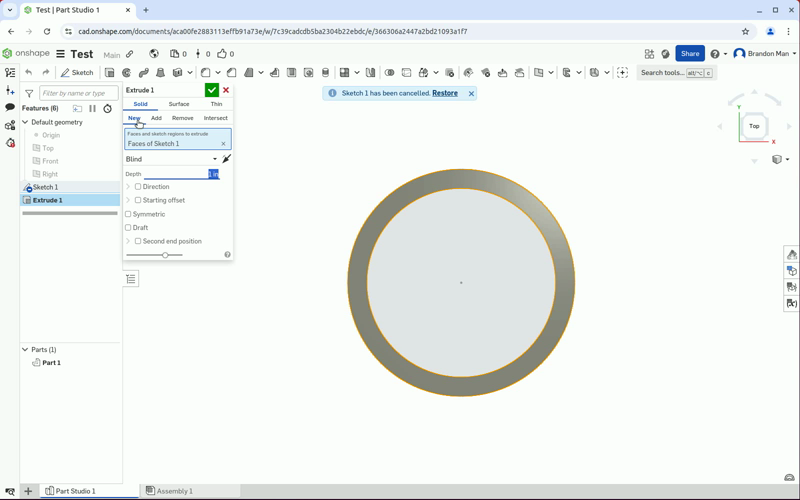
text(2.648)
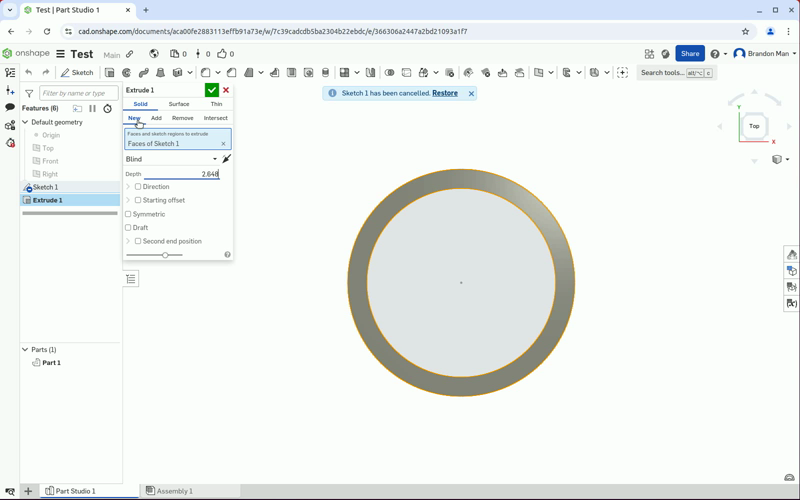
key(enter)
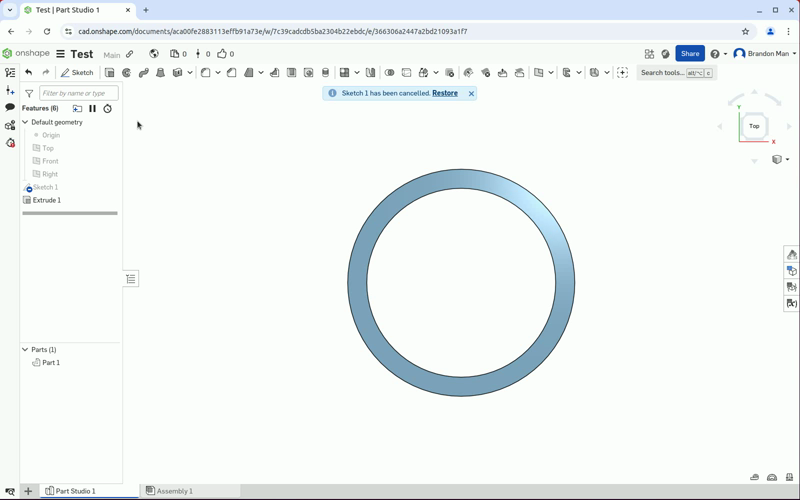
key(shift+h)
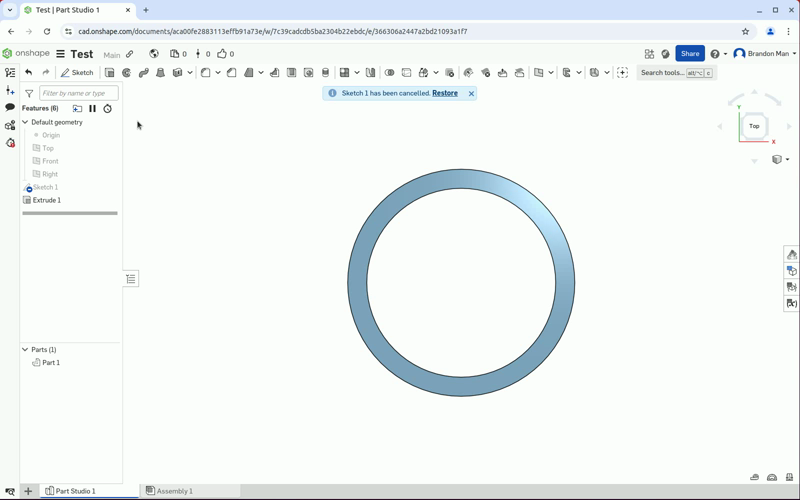
key(shift+h)
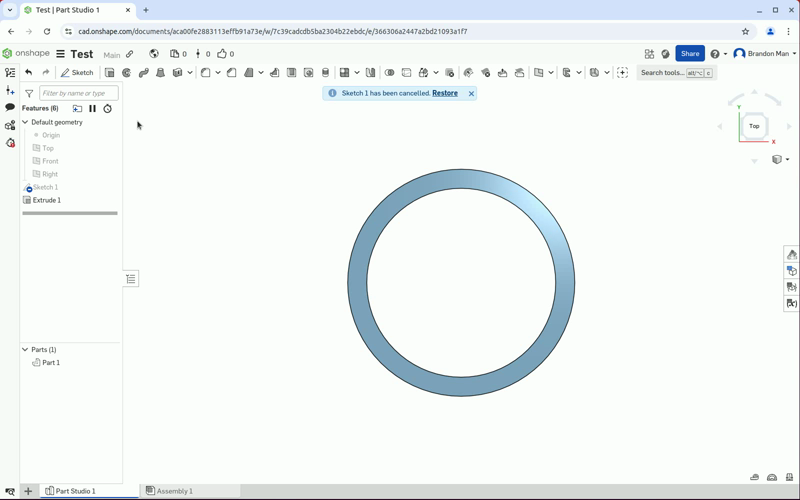
mouse_move(73, 189)
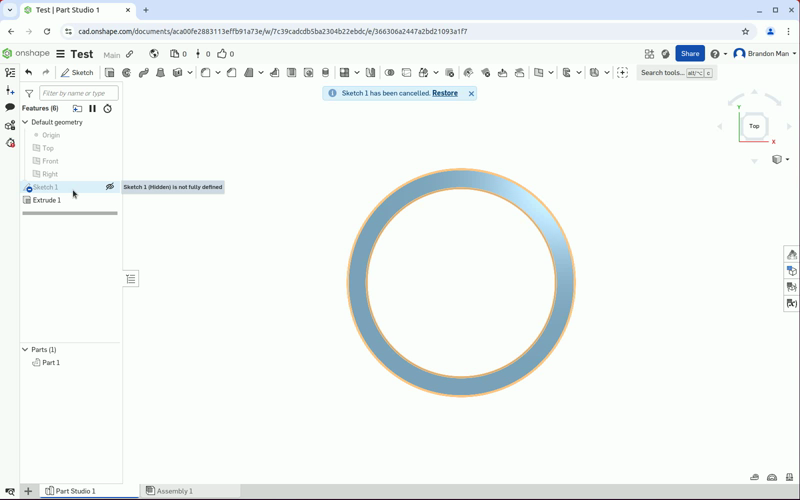
click(73, 189)
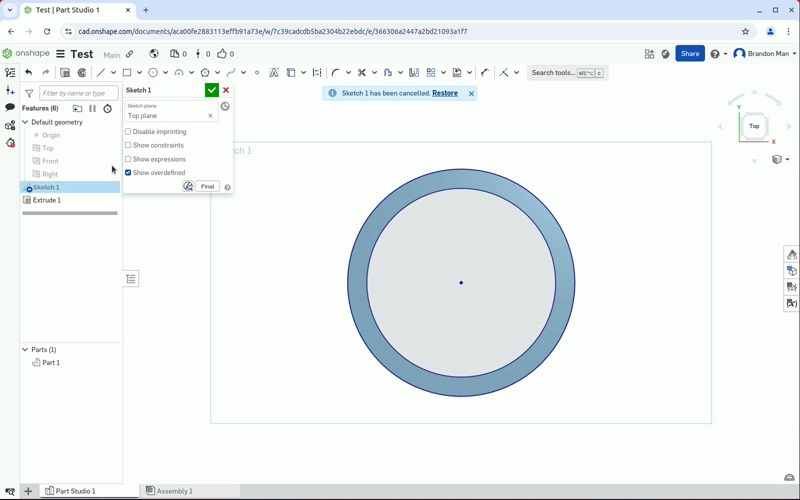
mouse_move(229, 92)
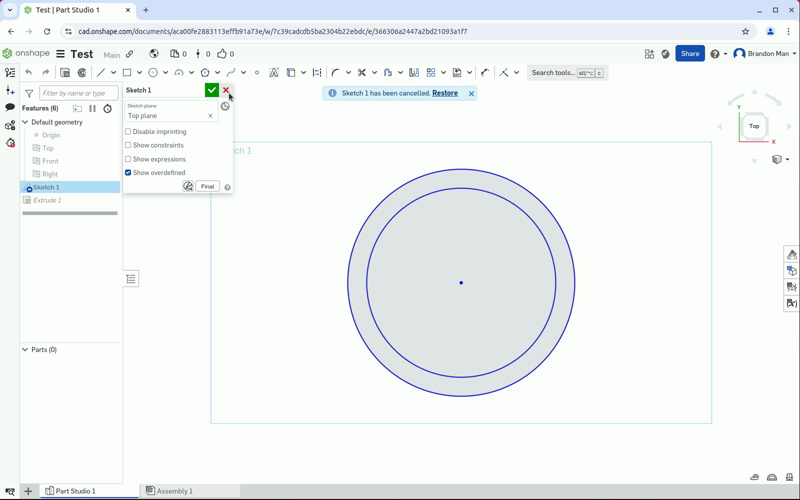
click(229, 92)
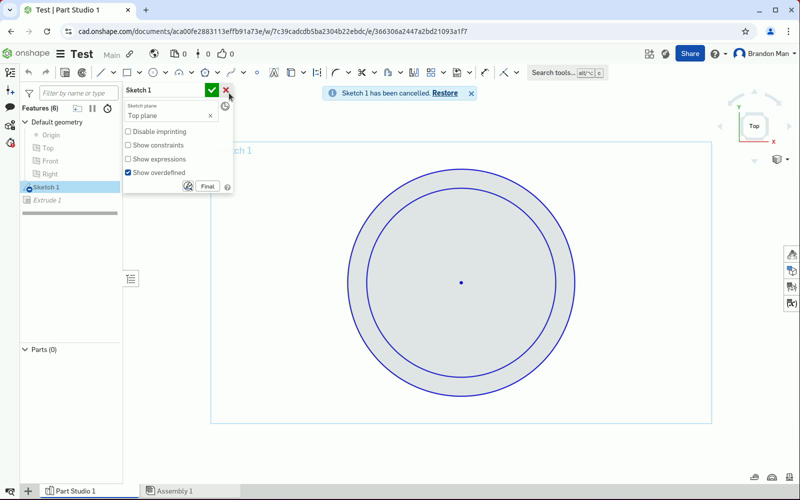
key(shift+s)
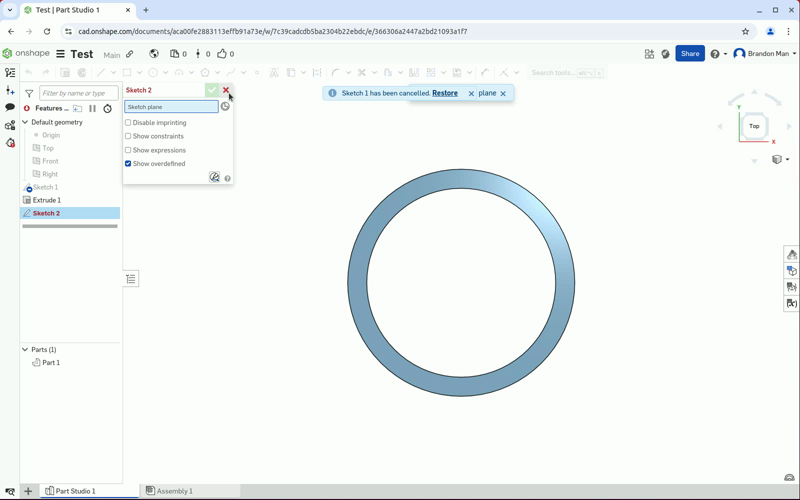
mouse_move(73, 150)
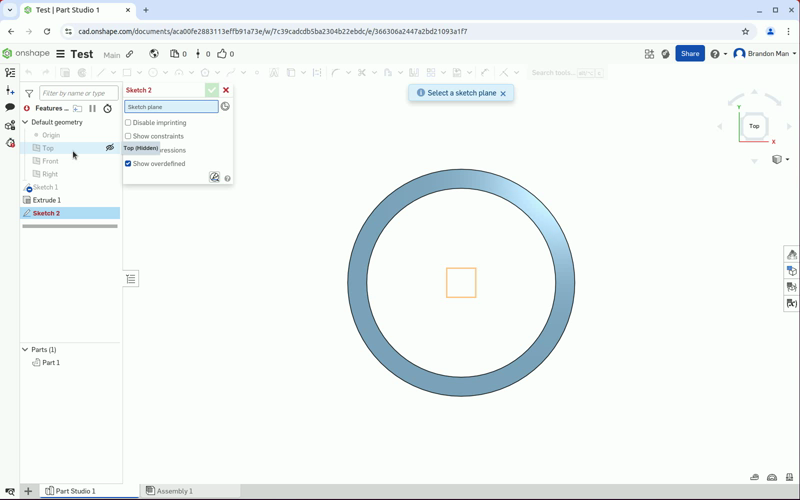
click(73, 150)
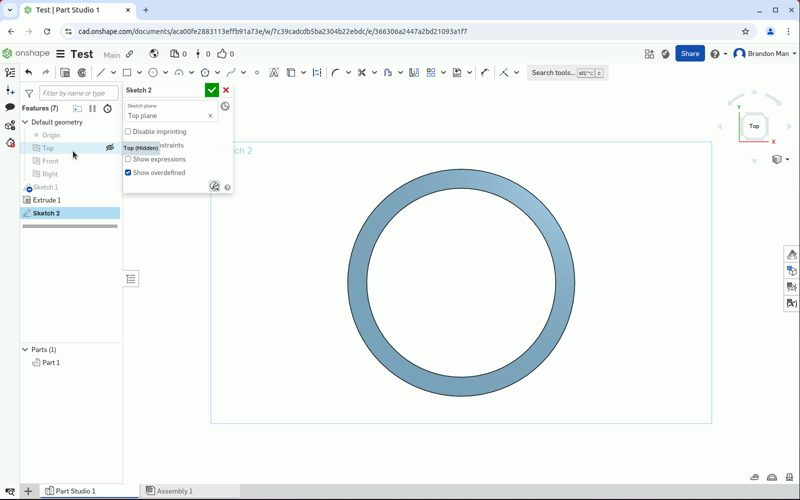
mouse_move(73, 352)
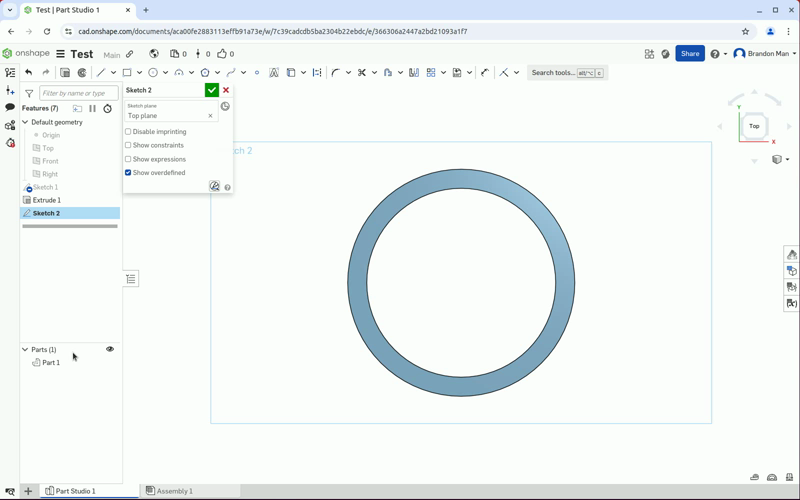
key(y)
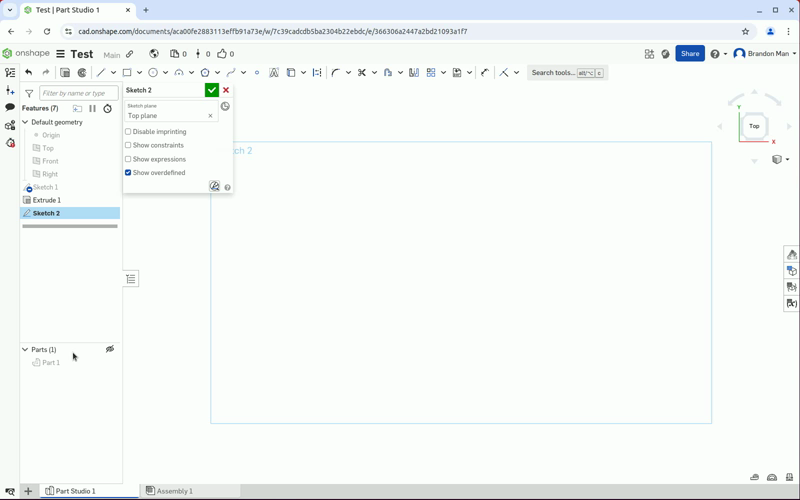
key(c)
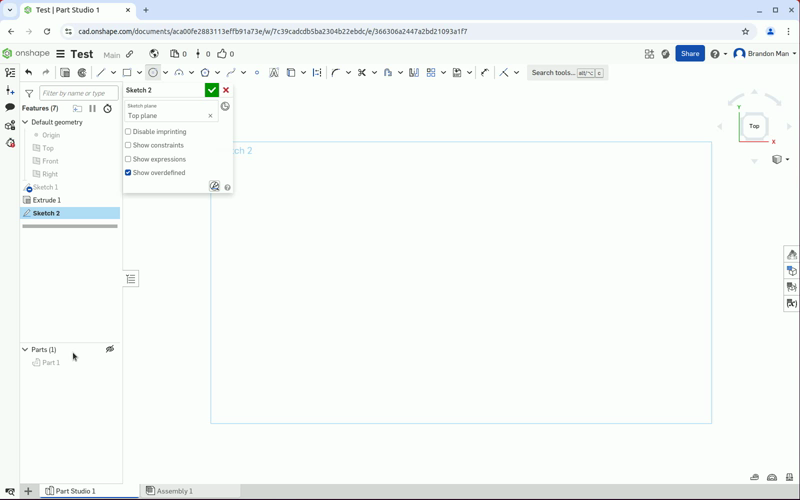
key_down(shift)
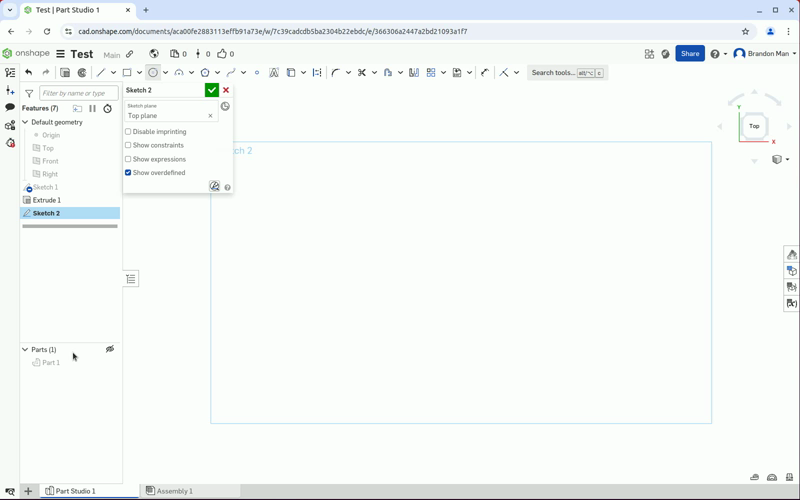
mouse_move(461, 282)
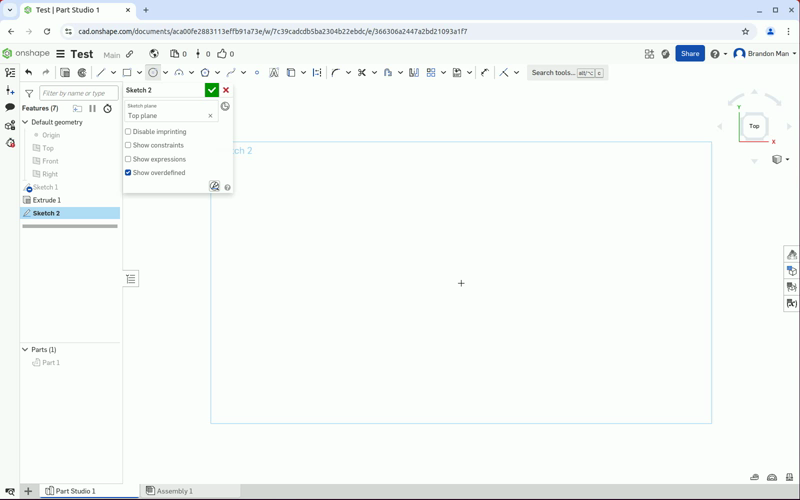
click(461, 282)
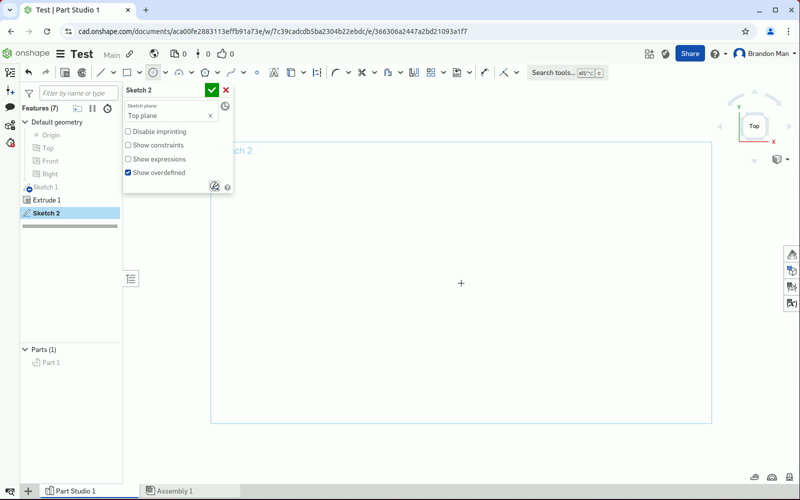
key_up(shift)
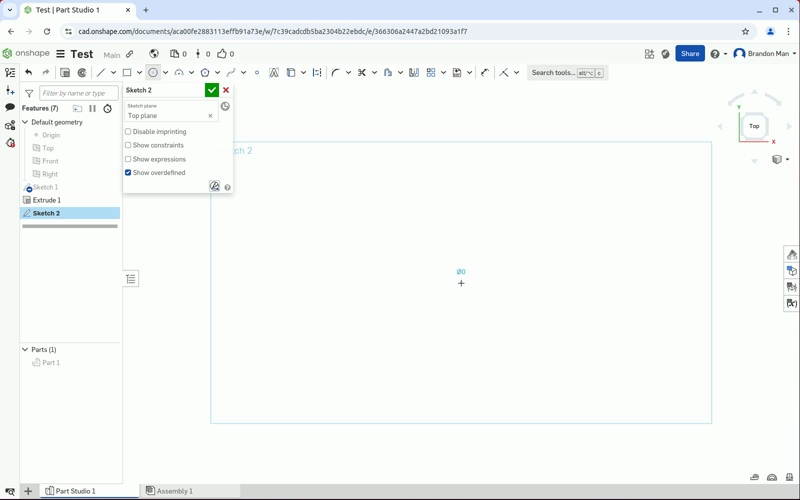
mouse_move(574, 282)
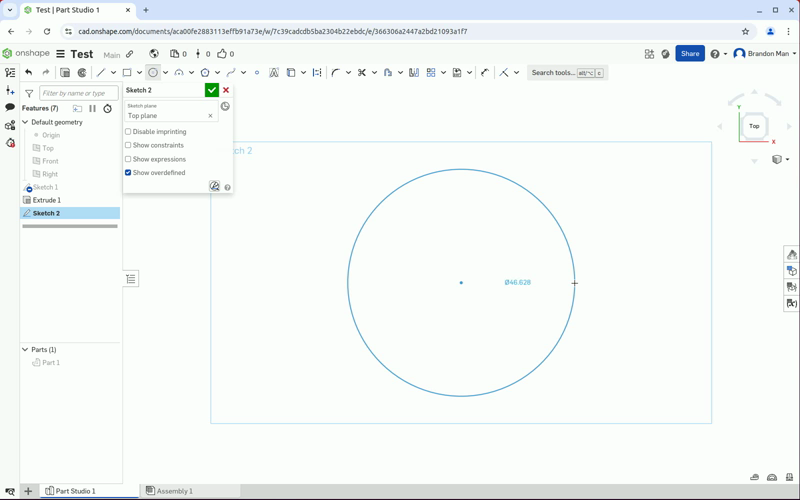
click(574, 282)
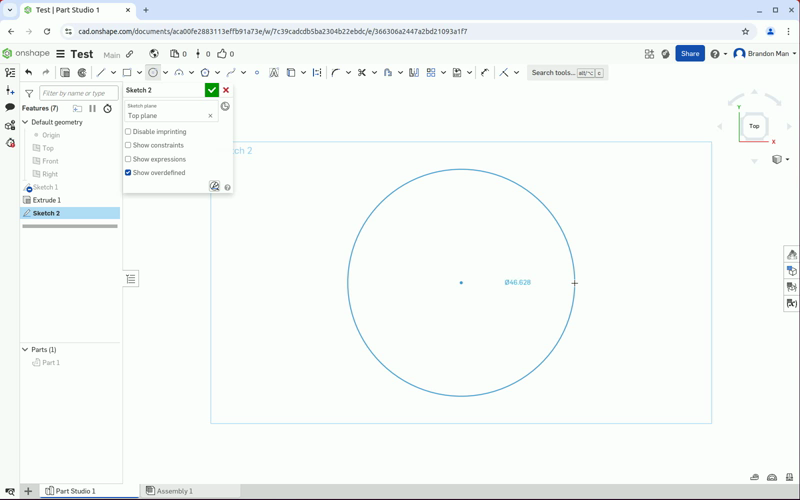
key(esc)
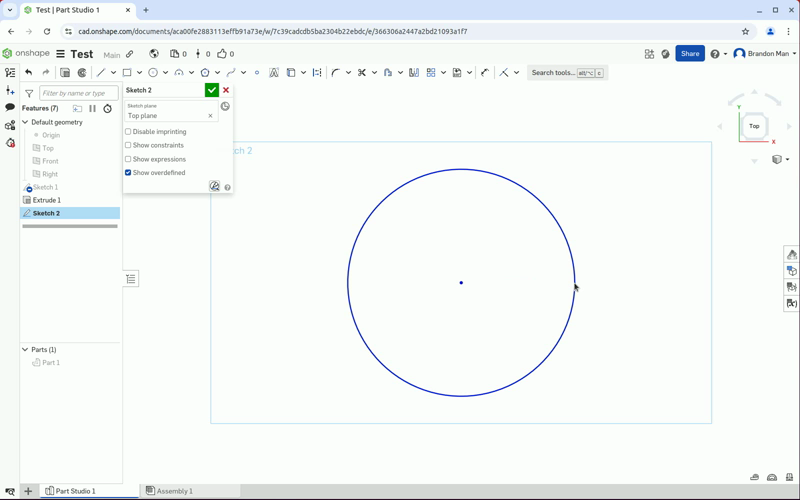
key(c)
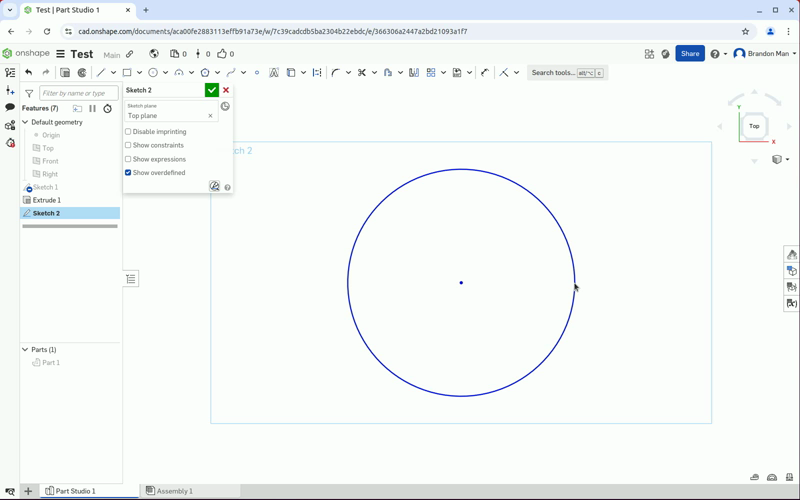
key_down(shift)
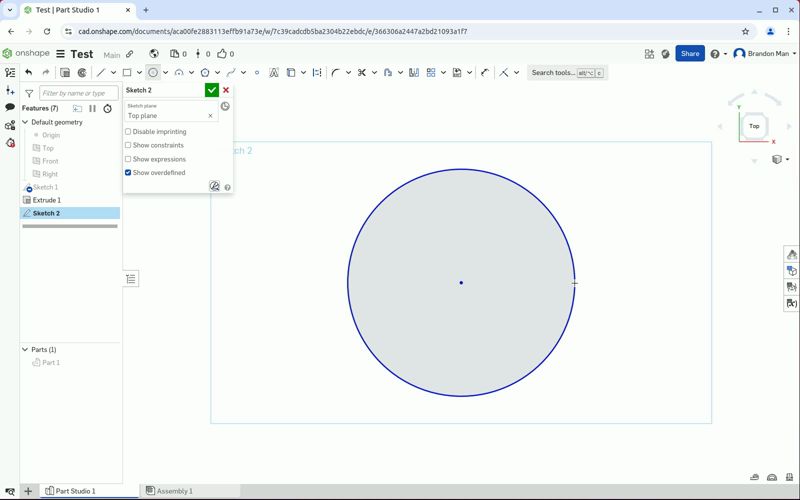
mouse_move(461, 282)
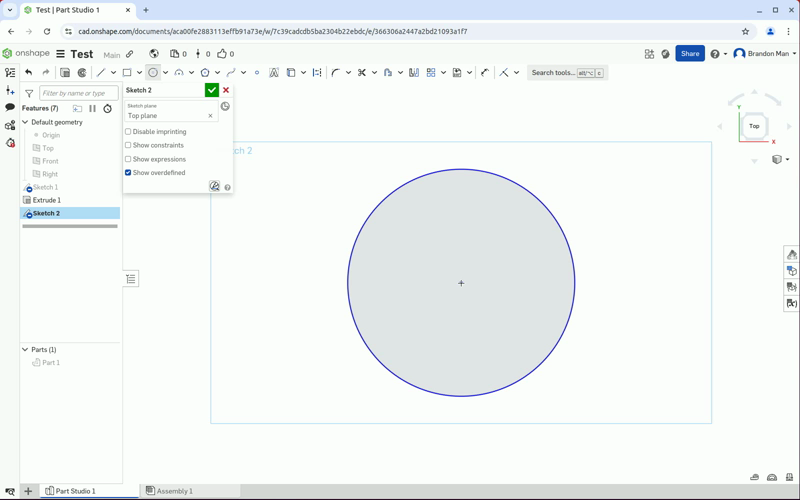
click(461, 282)
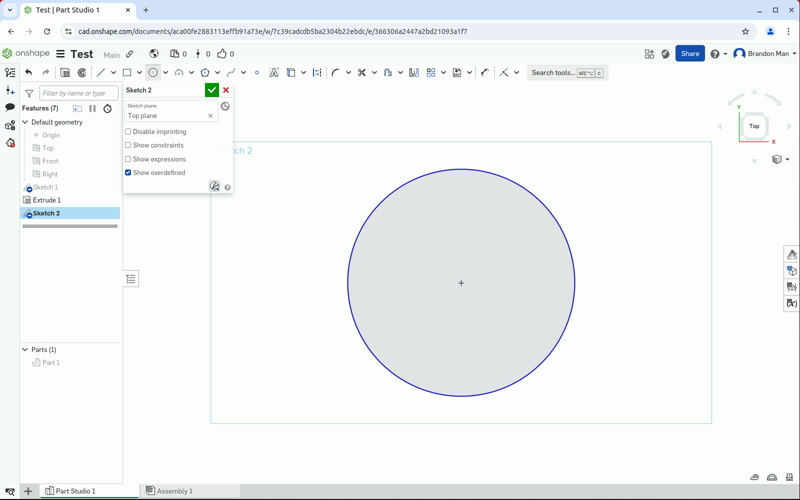
key_up(shift)
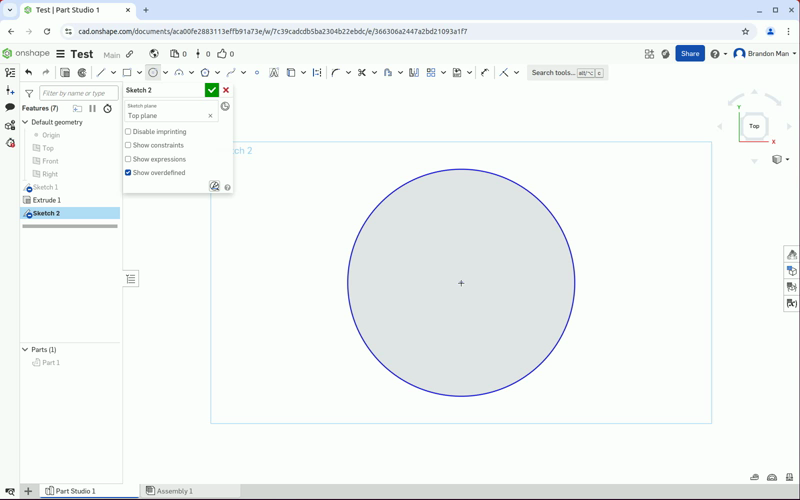
mouse_move(555, 282)
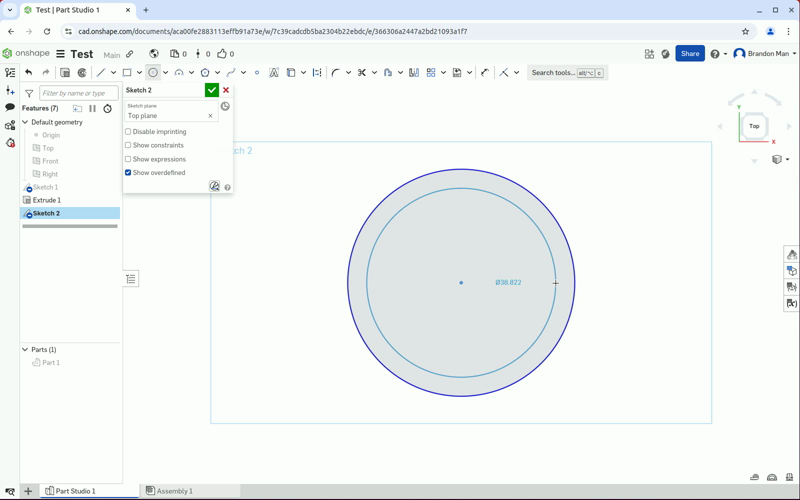
click(555, 282)
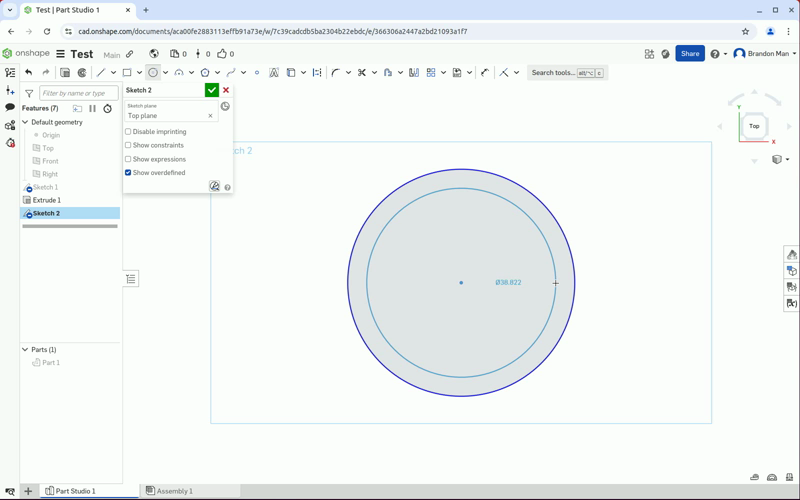
key(esc)
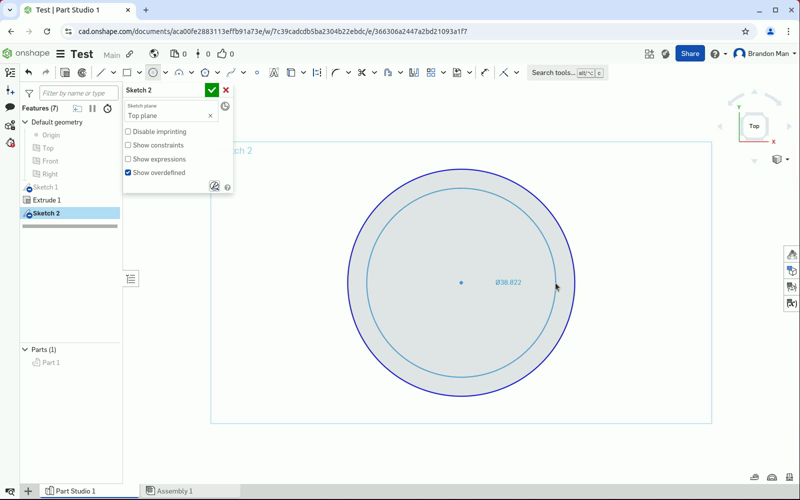
mouse_move(371, 231)
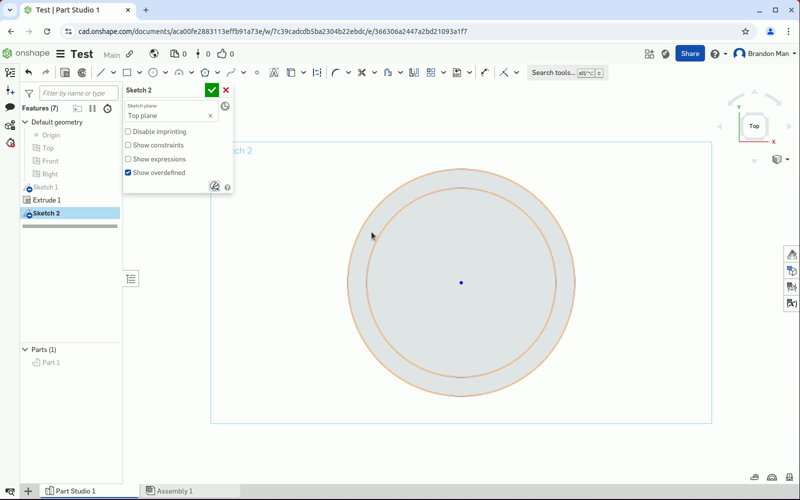
click(371, 231)
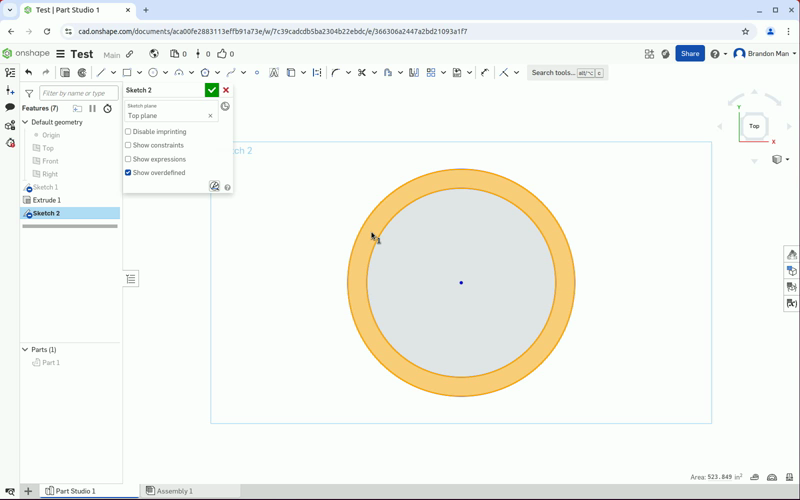
mouse_move(73, 352)
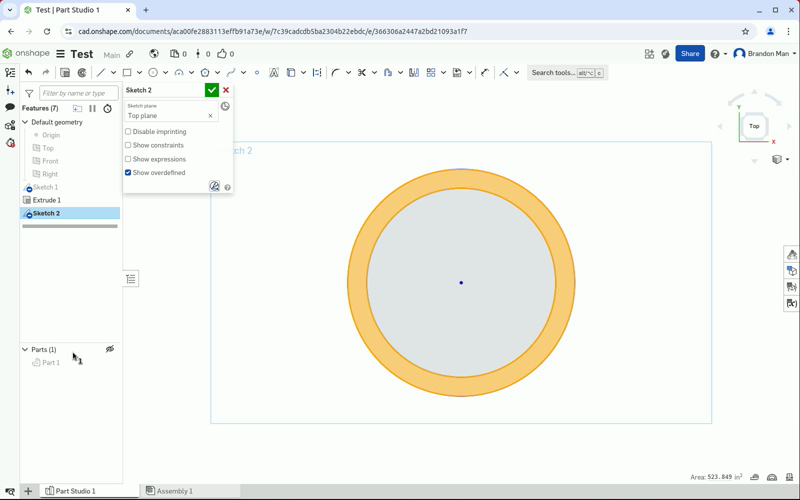
key(shift+y)
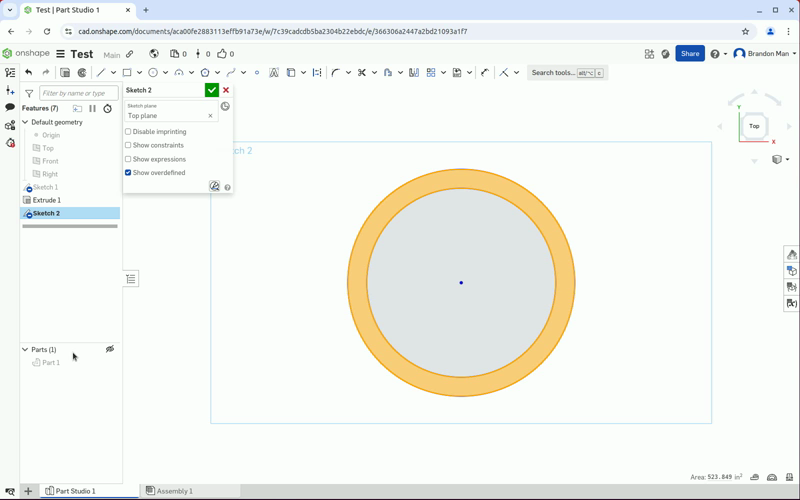
key(shift+e)
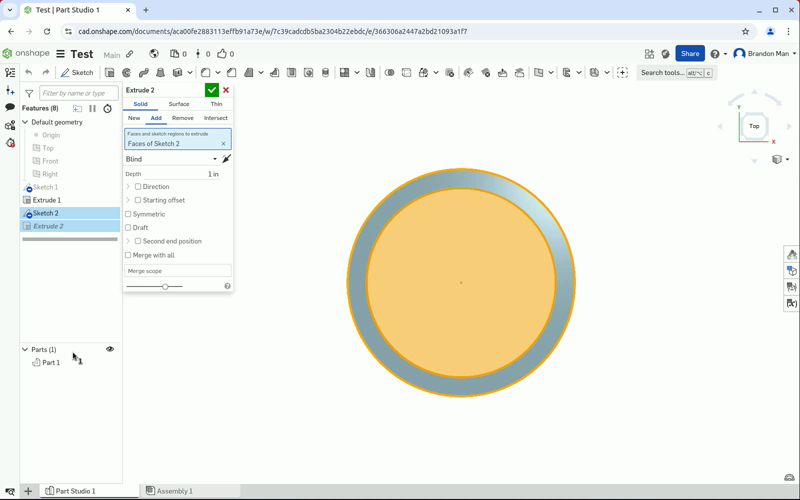
mouse_move(143, 106)
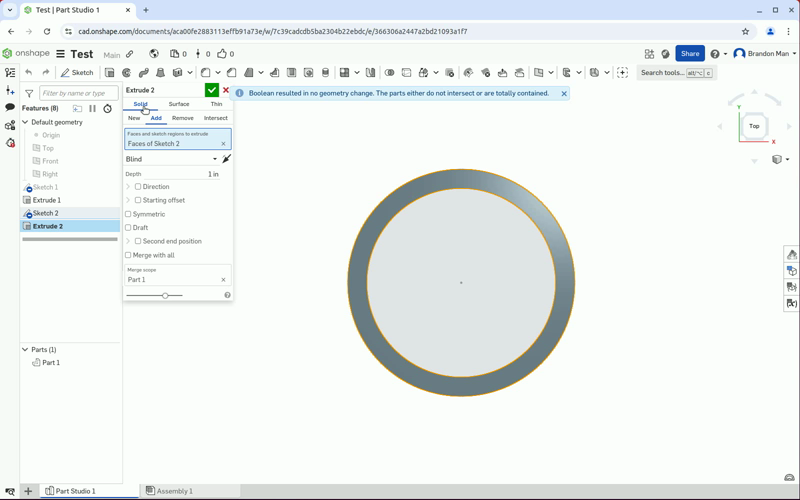
click(143, 106)
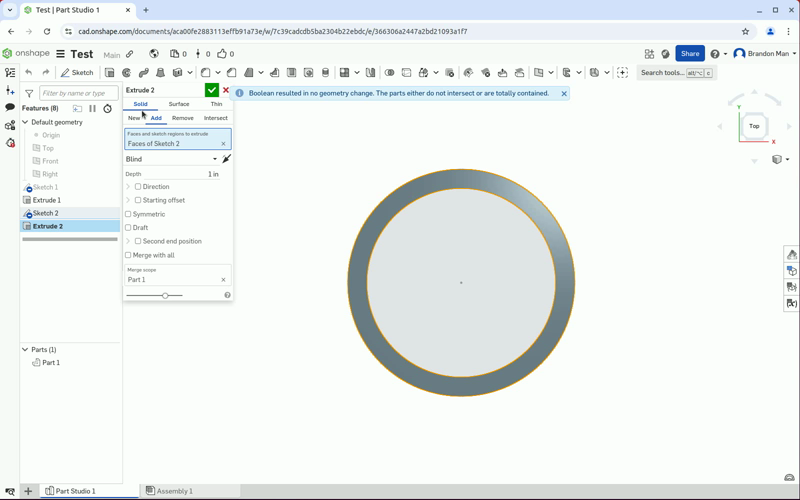
mouse_move(137, 120)
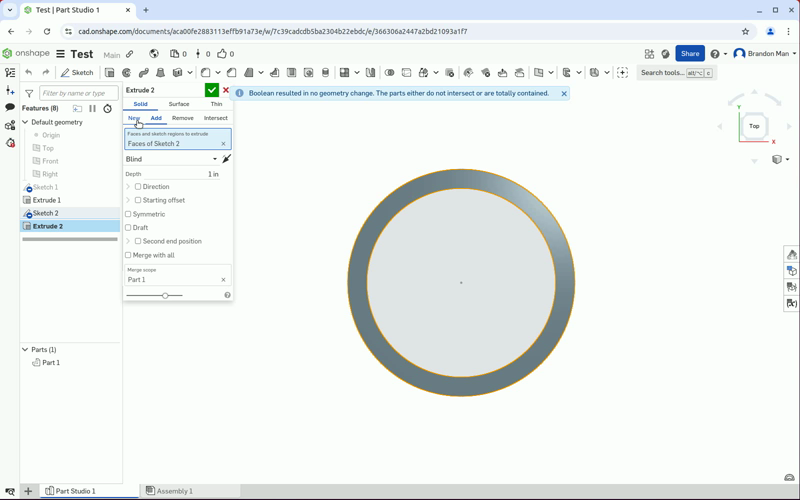
click(137, 120)
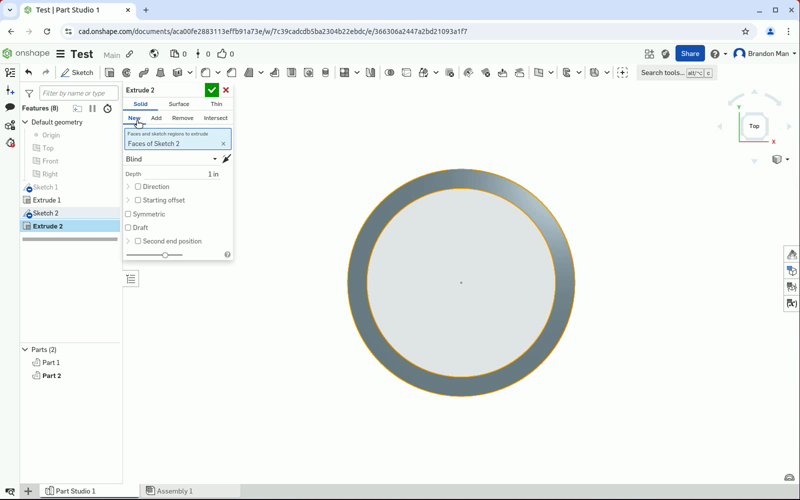
key(tab, 4)
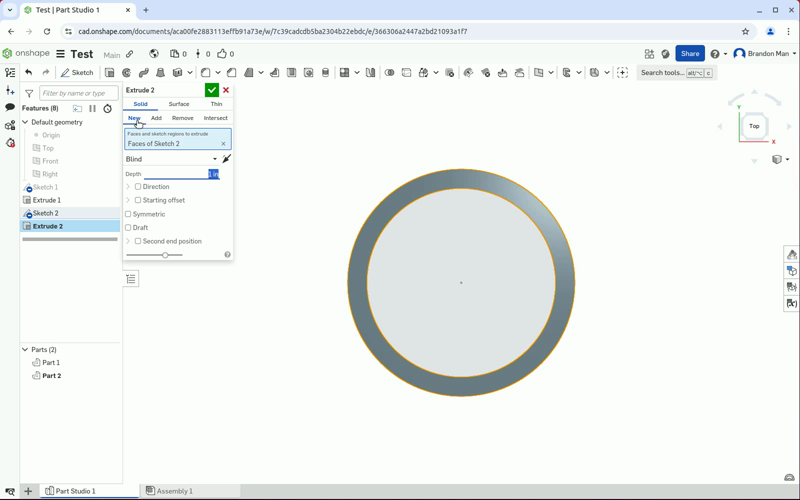
text(4.814)
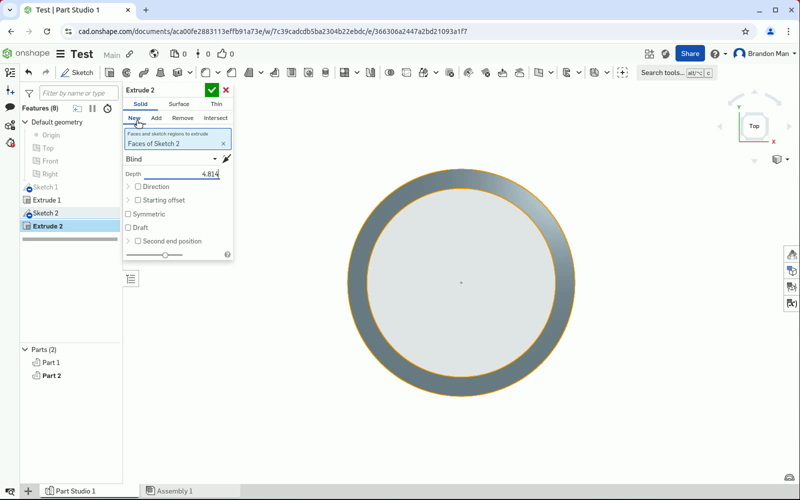
key(enter)
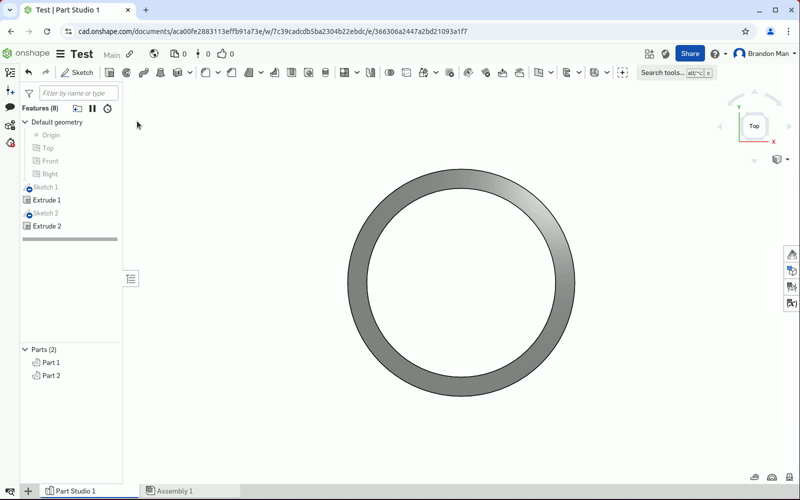
key(shift+h)
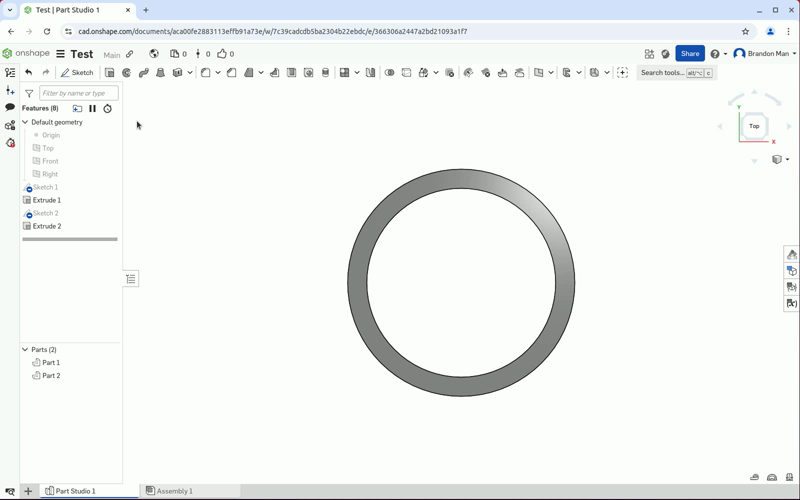
key(shift+h)
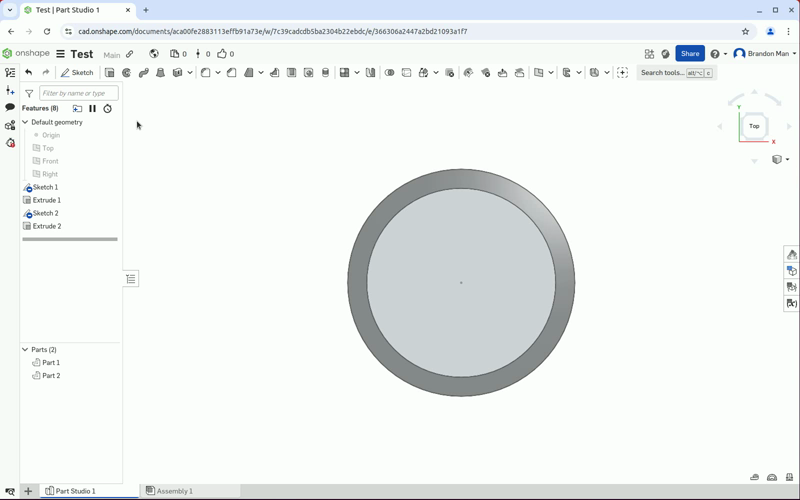
key(shift+7)
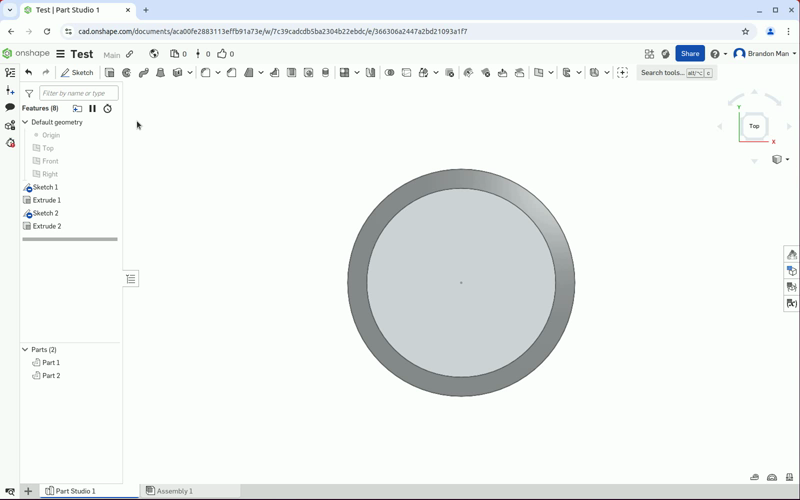
key(up, 3)
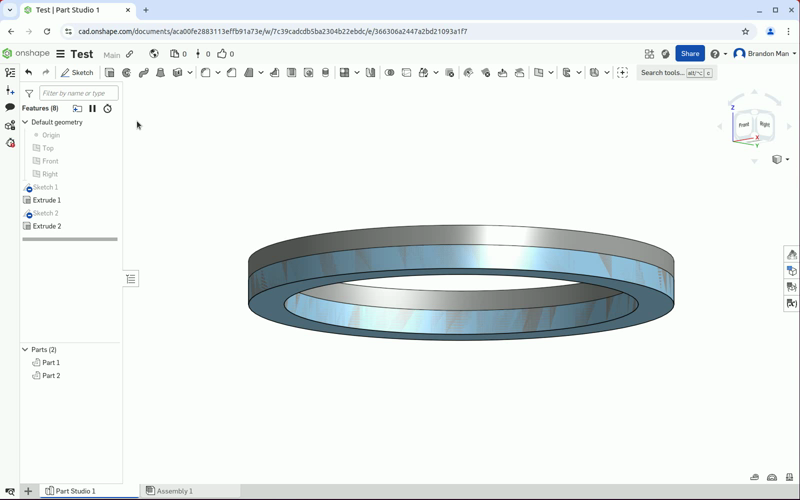
key(left, 3)
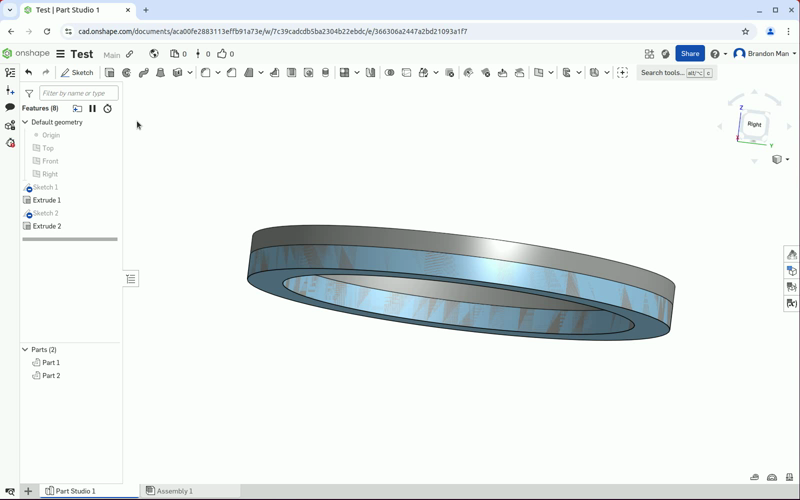
key(right, 3)
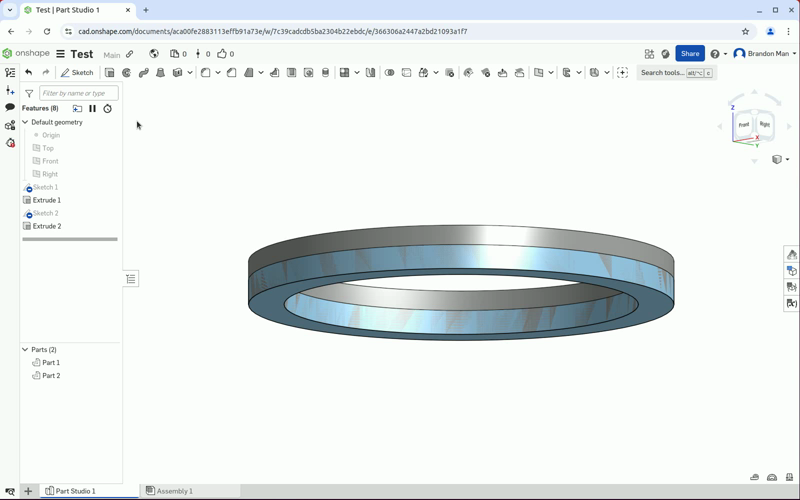
key(down, 3)
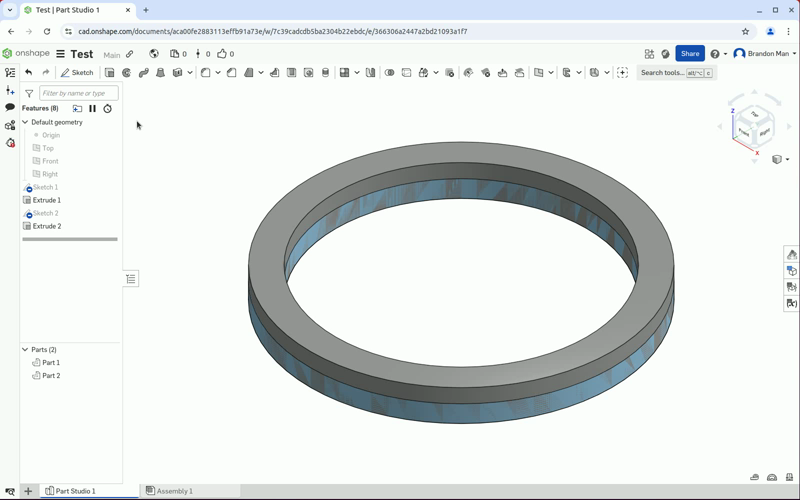
mouse_move(73, 189)
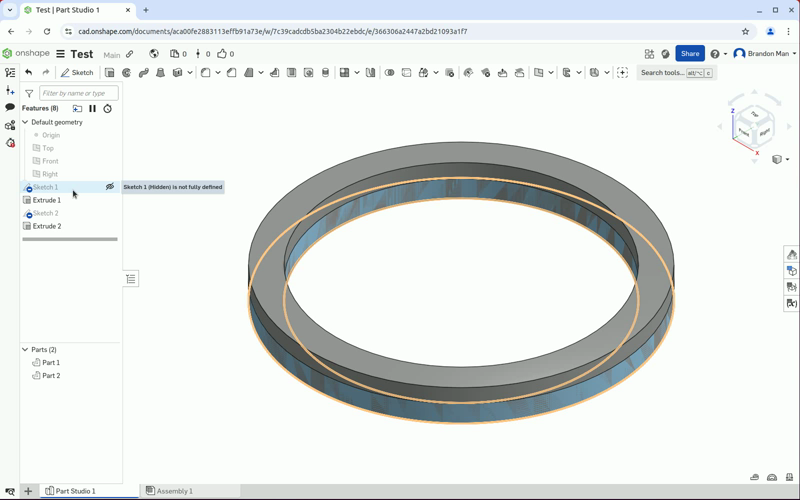
click(73, 189)